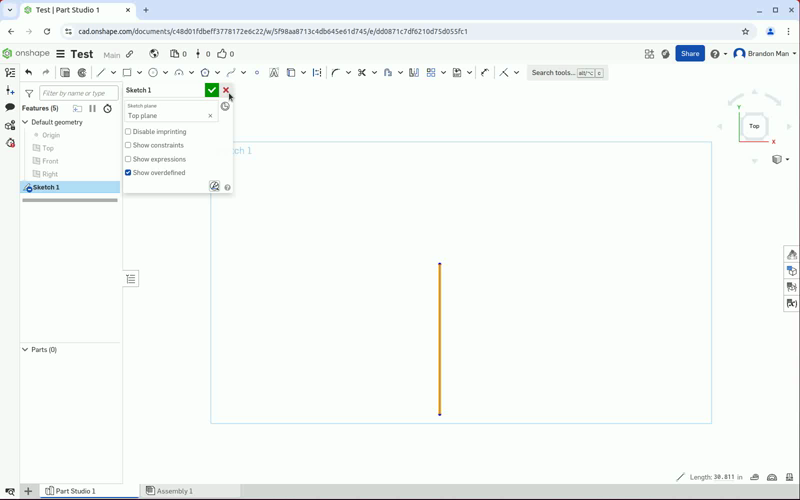
key(shift+h)
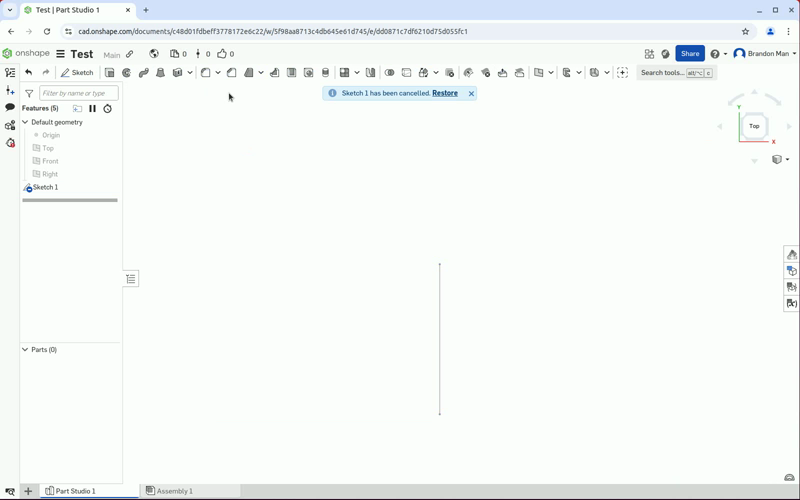
key(shift+s)
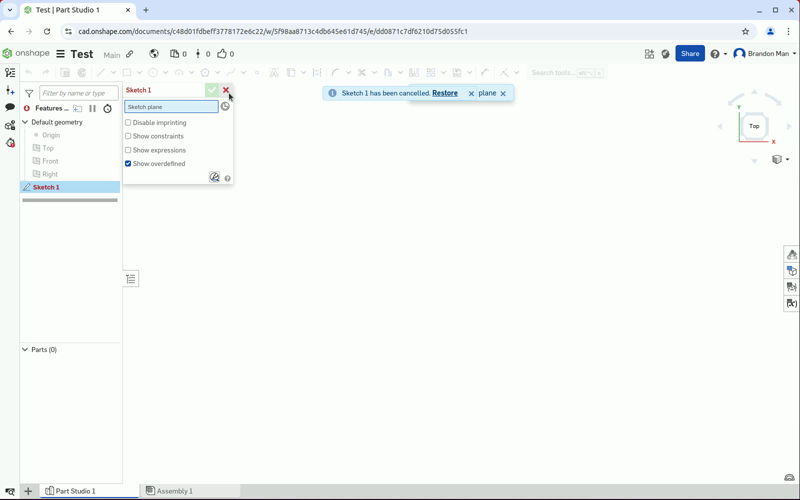
mouse_move(73, 150)
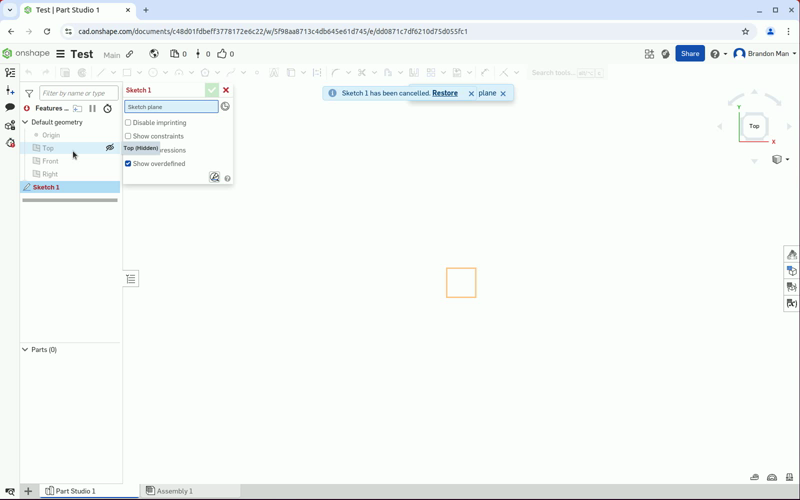
click(73, 150)
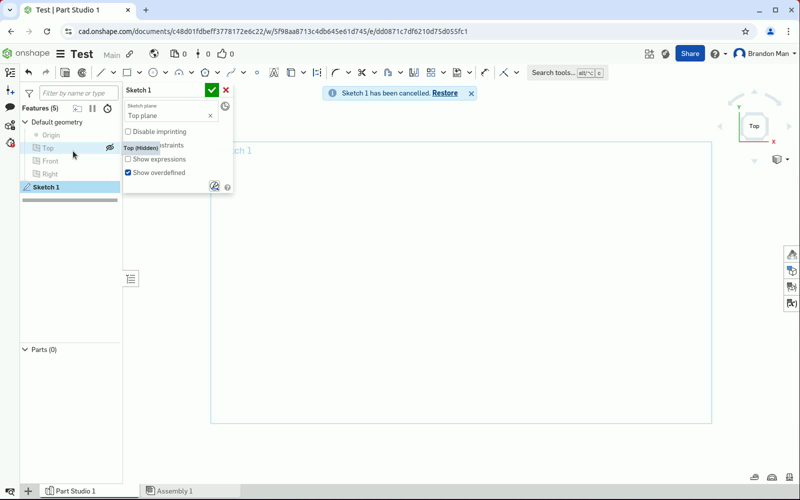
mouse_move(73, 352)
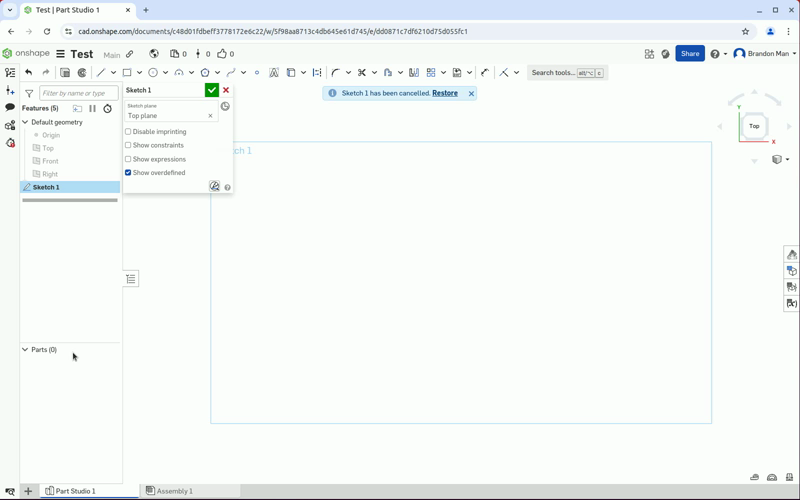
key(y)
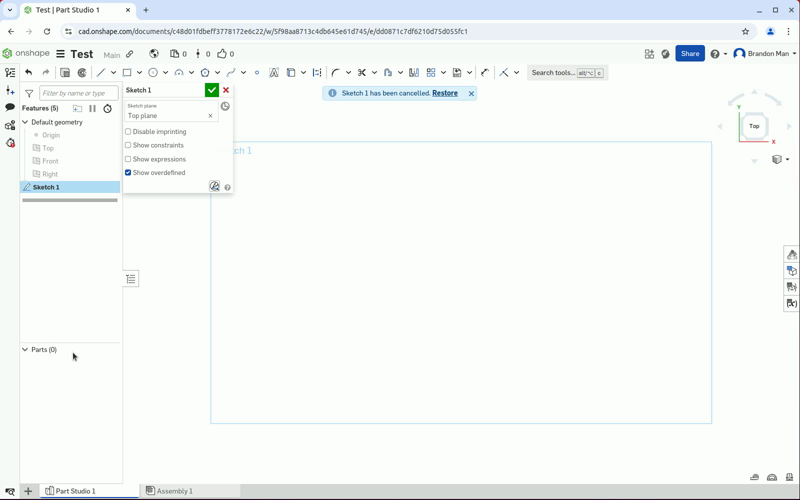
key(c)
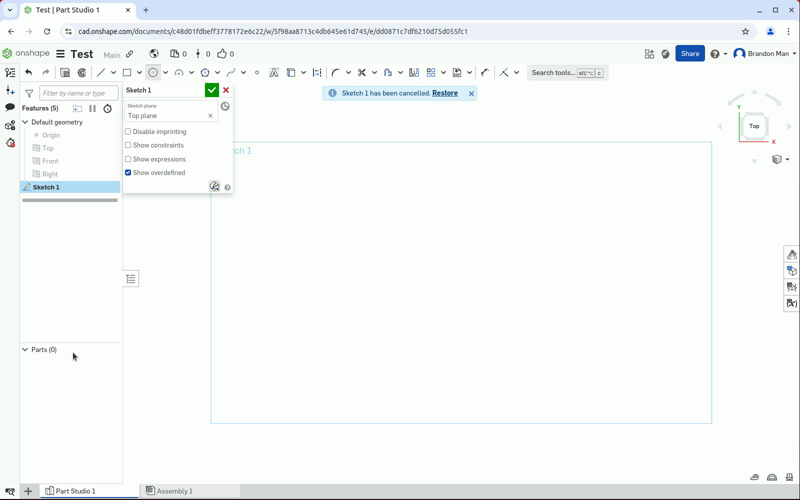
key_down(shift)
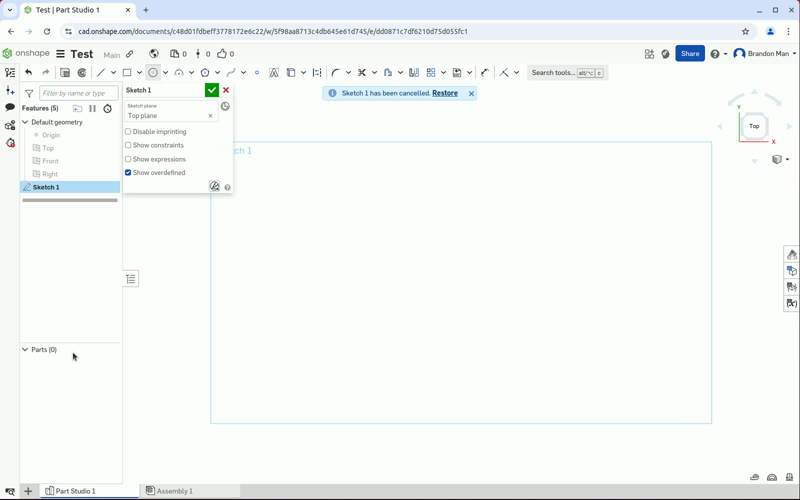
mouse_move(524, 282)
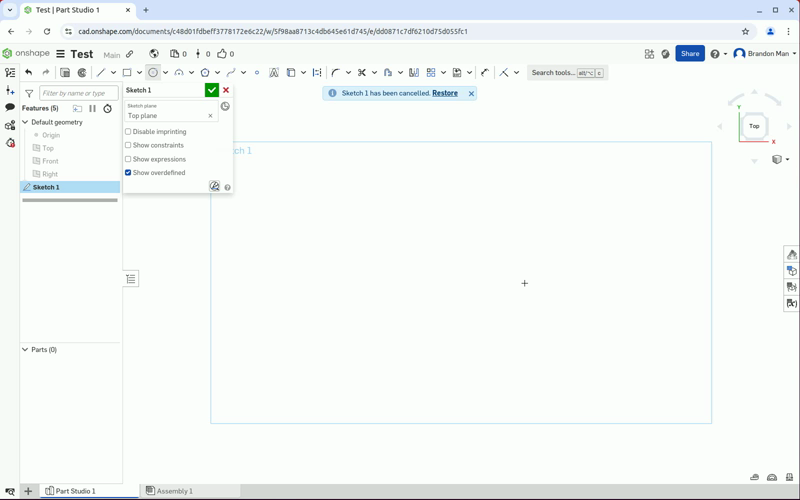
click(524, 282)
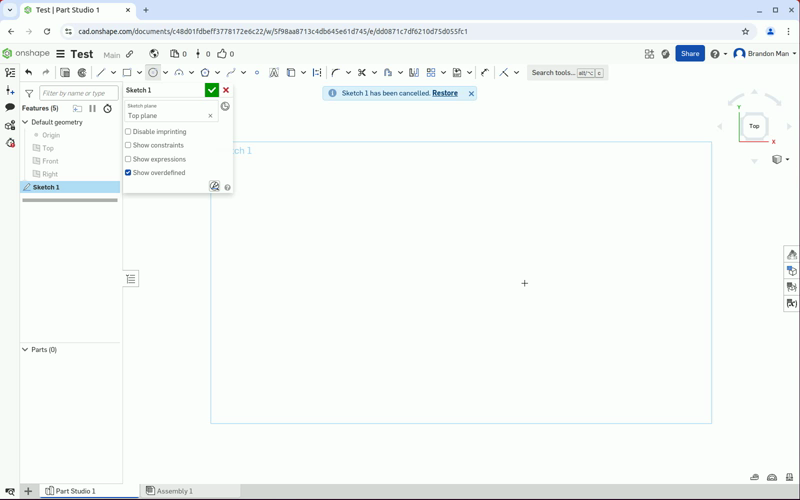
key_up(shift)
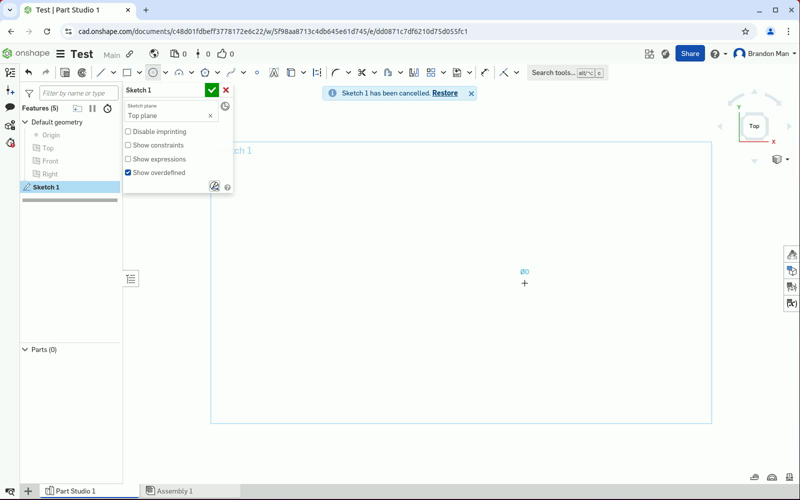
mouse_move(589, 282)
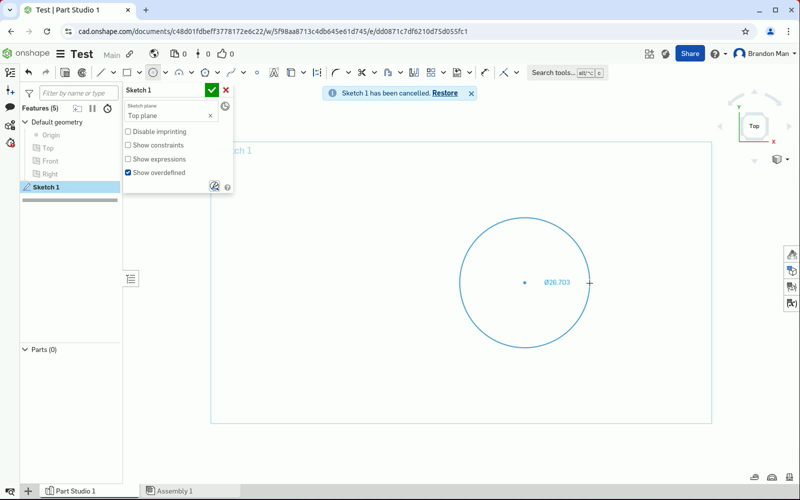
click(589, 282)
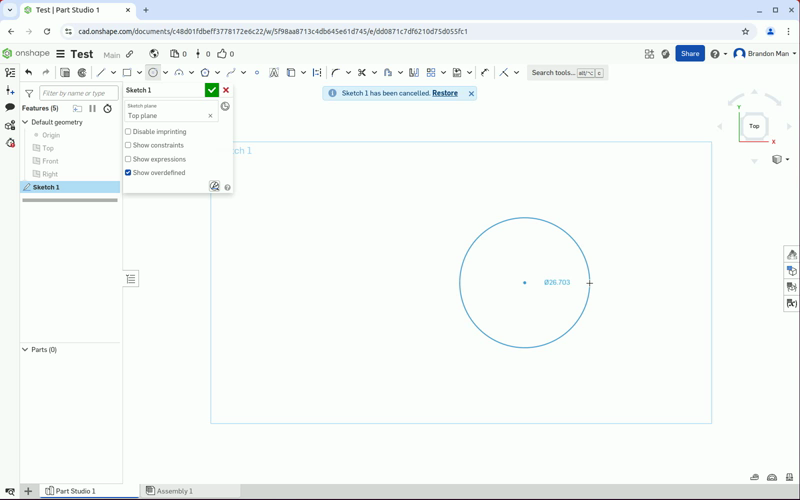
key(esc)
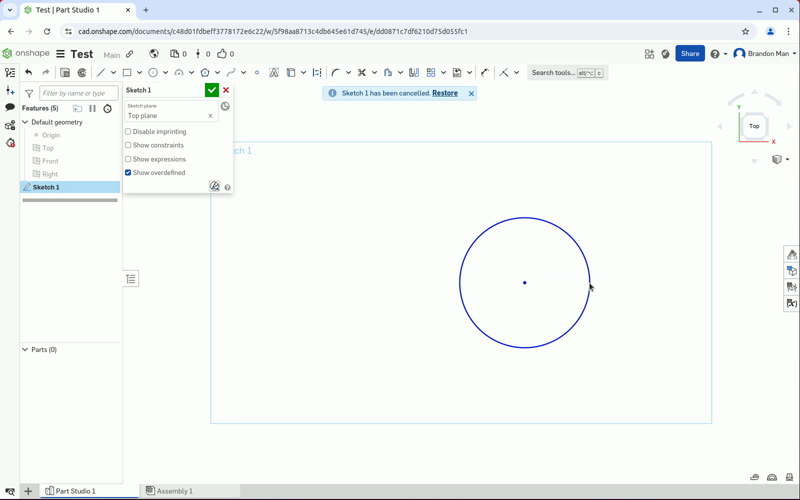
mouse_move(532, 260)
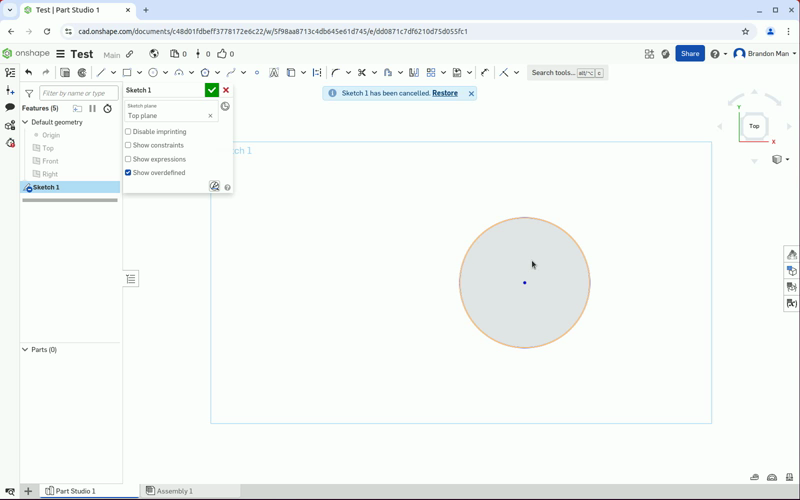
click(532, 260)
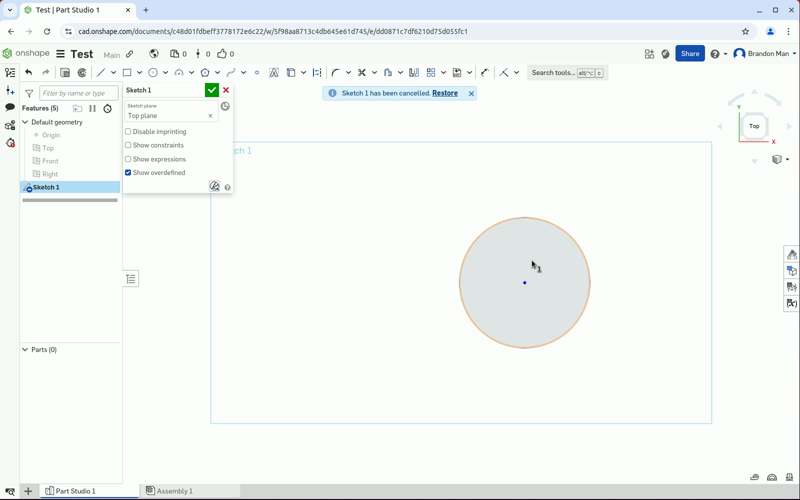
mouse_move(73, 352)
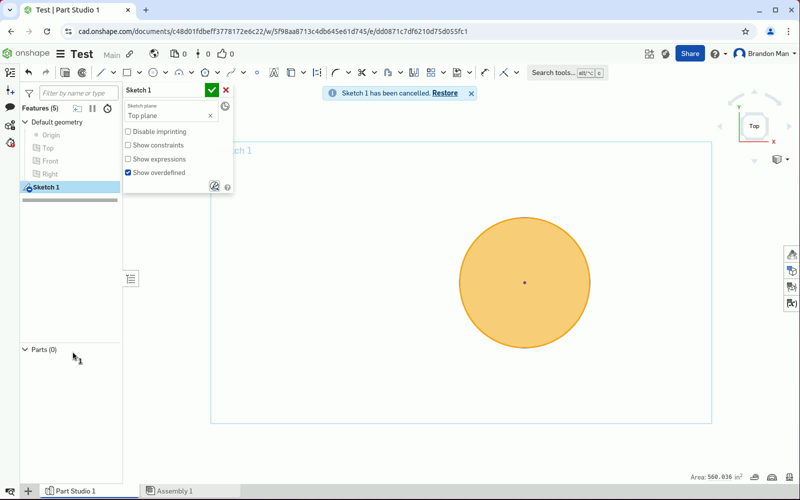
key(shift+y)
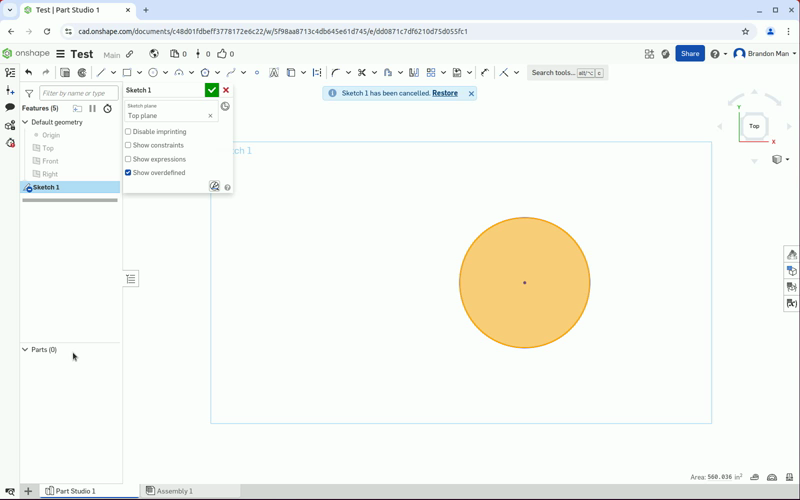
key(shift+e)
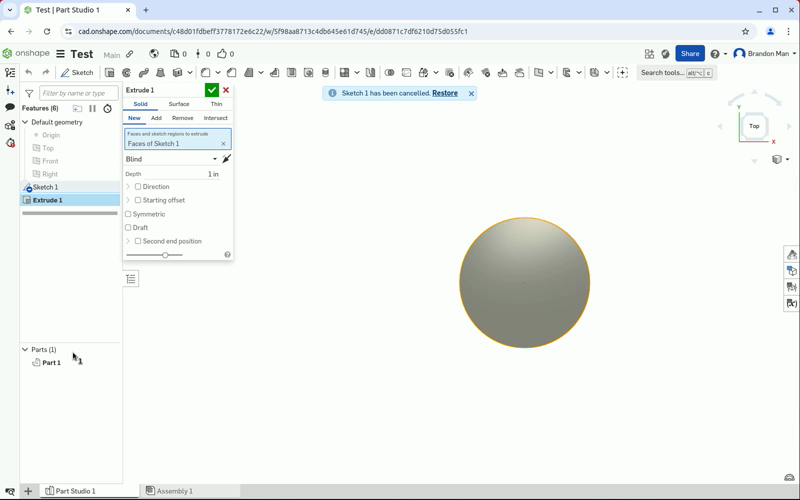
mouse_move(143, 106)
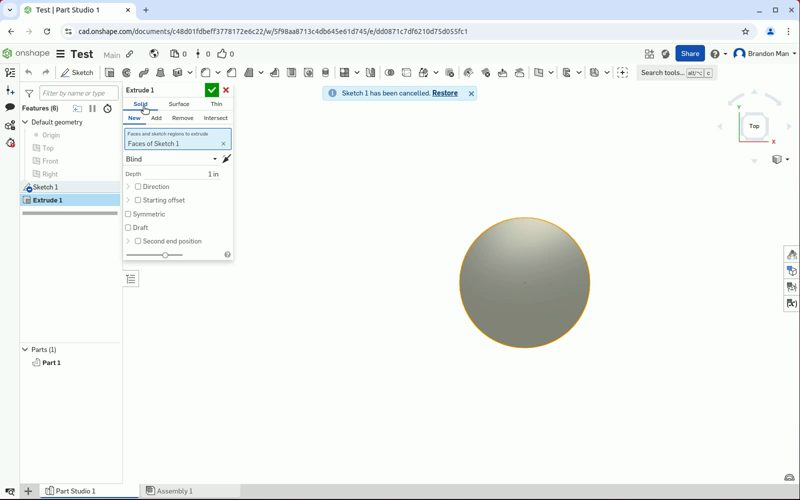
click(143, 106)
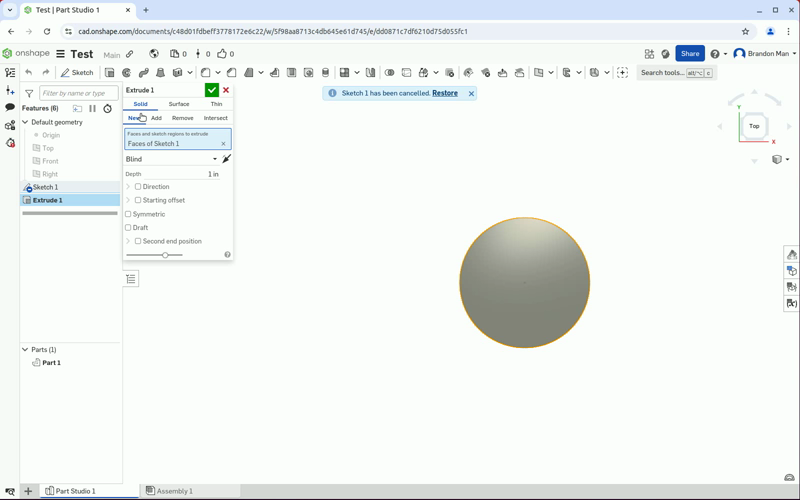
mouse_move(137, 120)
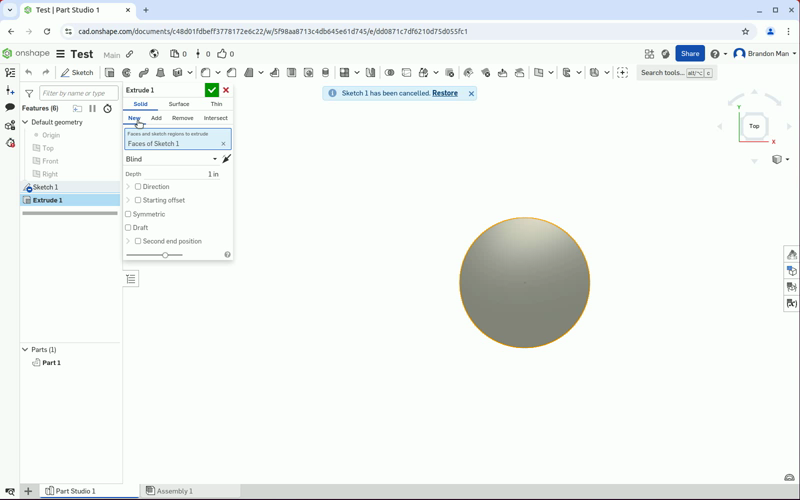
click(137, 120)
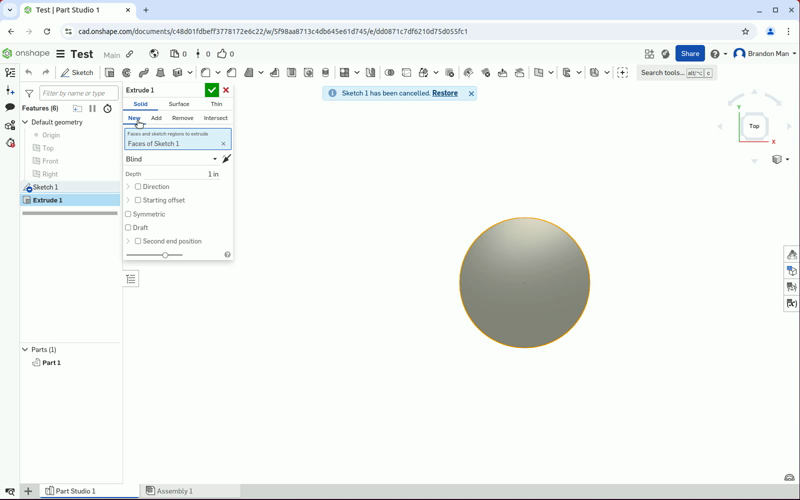
key(tab, 4)
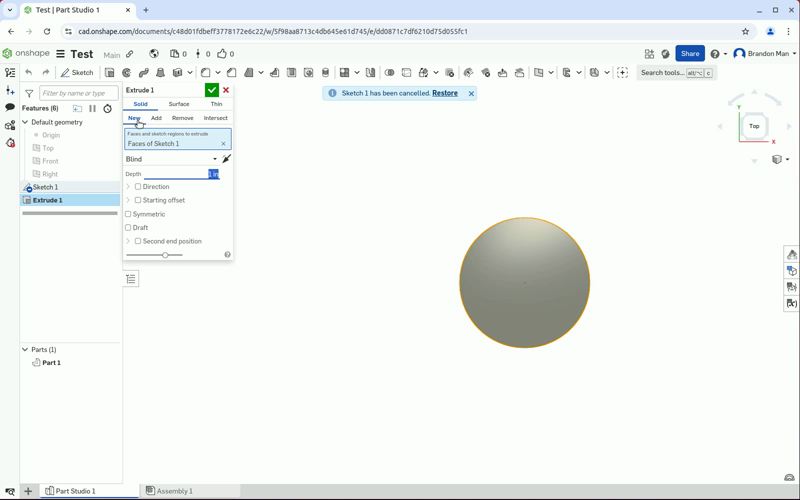
text(30.57)
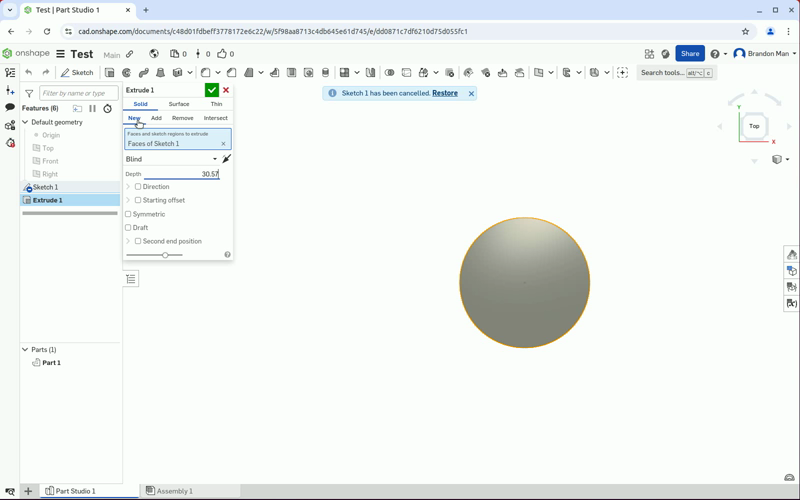
key(enter)
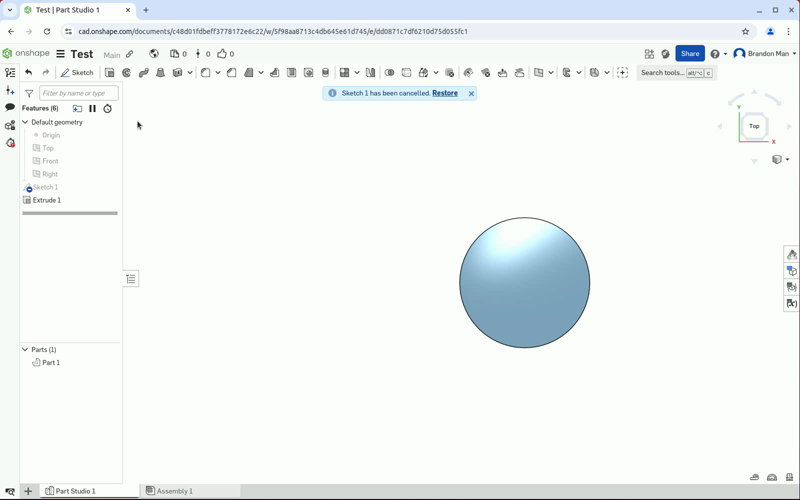
key(shift+h)
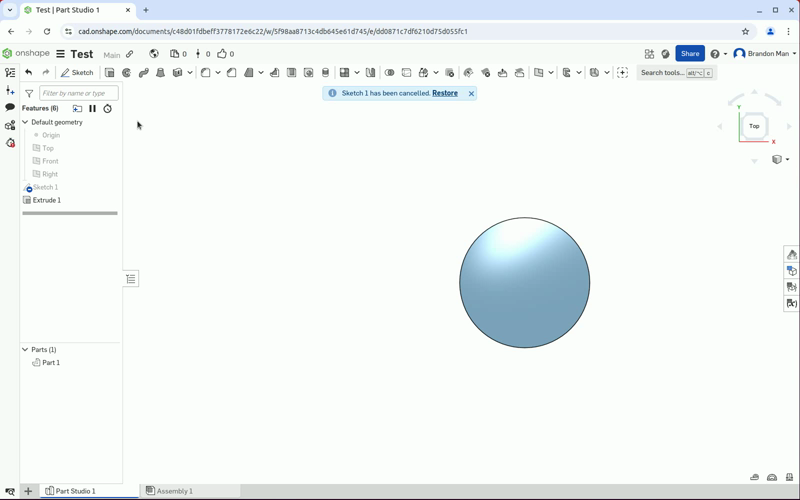
key(shift+h)
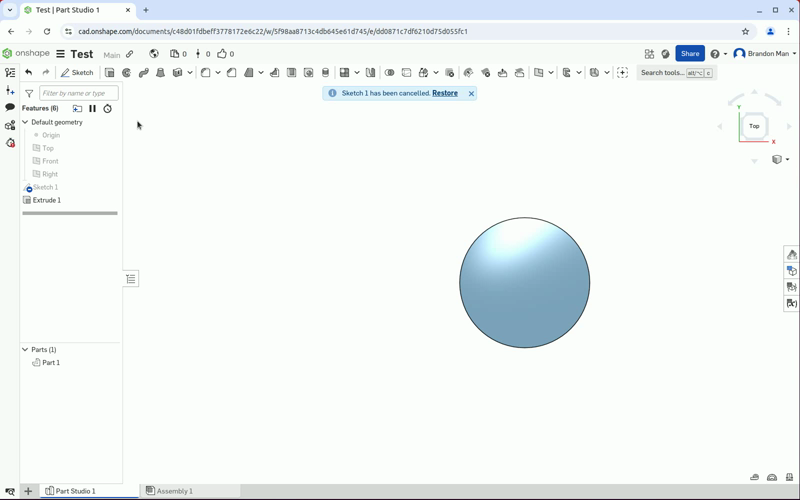
mouse_move(73, 189)
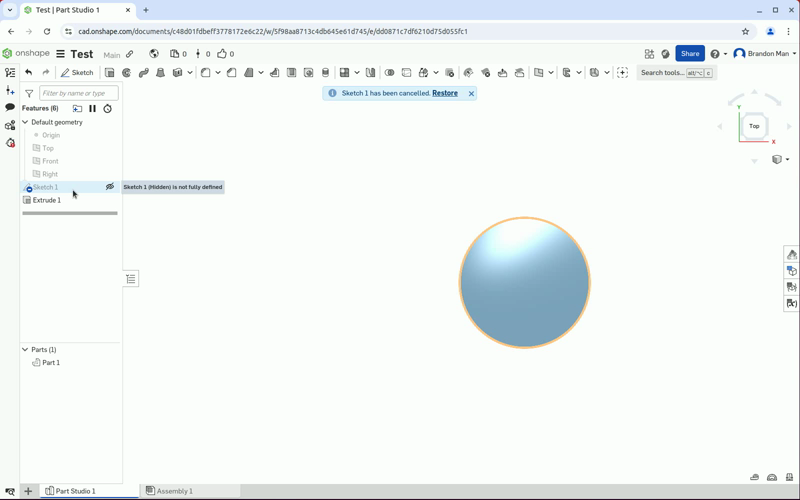
click(73, 189)
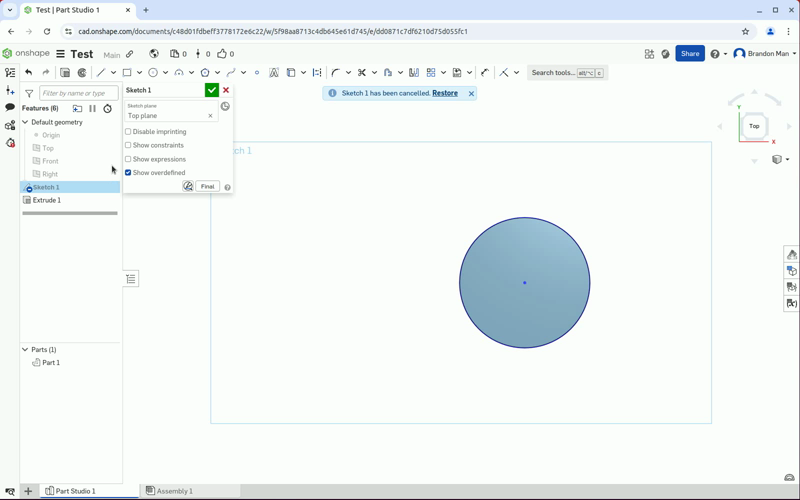
mouse_move(229, 92)
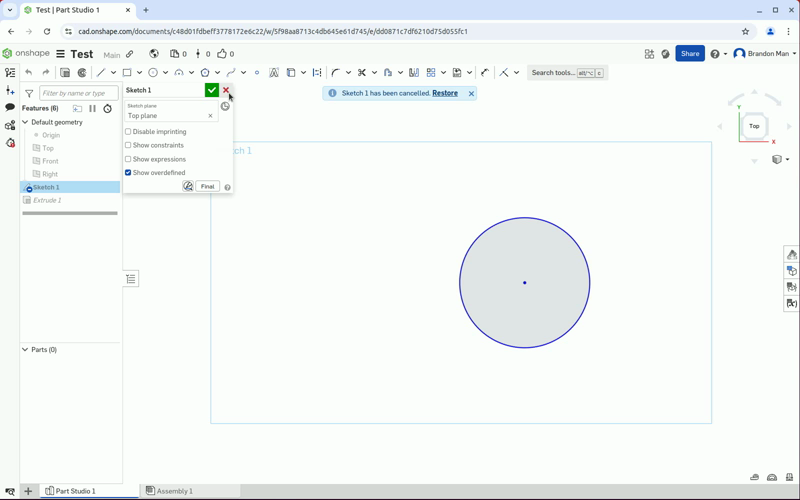
click(229, 92)
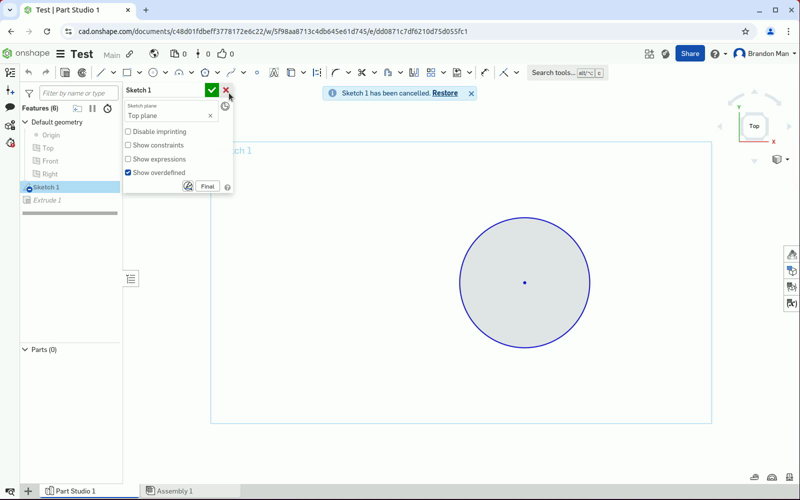
key(shift+s)
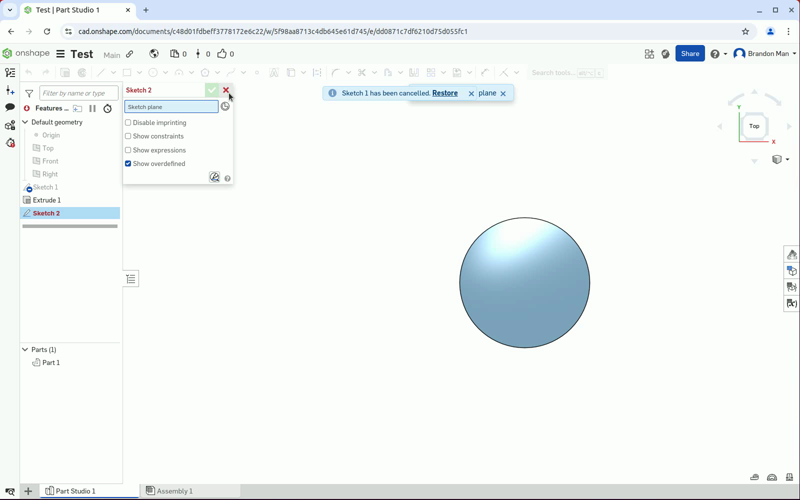
mouse_move(73, 150)
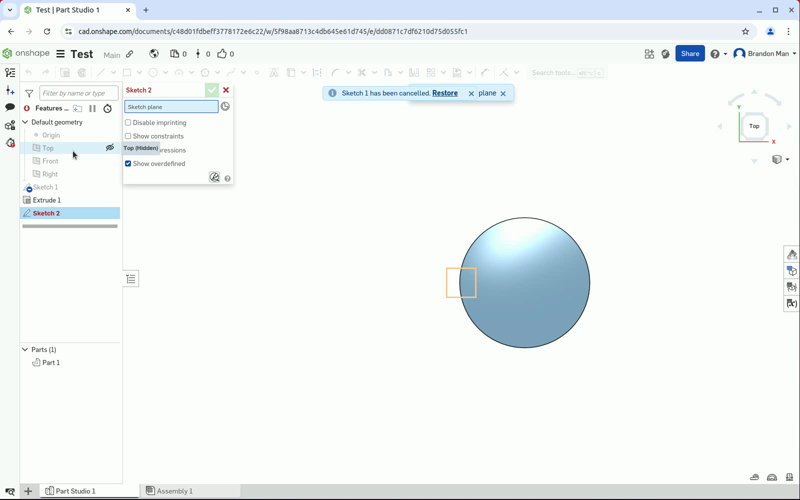
click(73, 150)
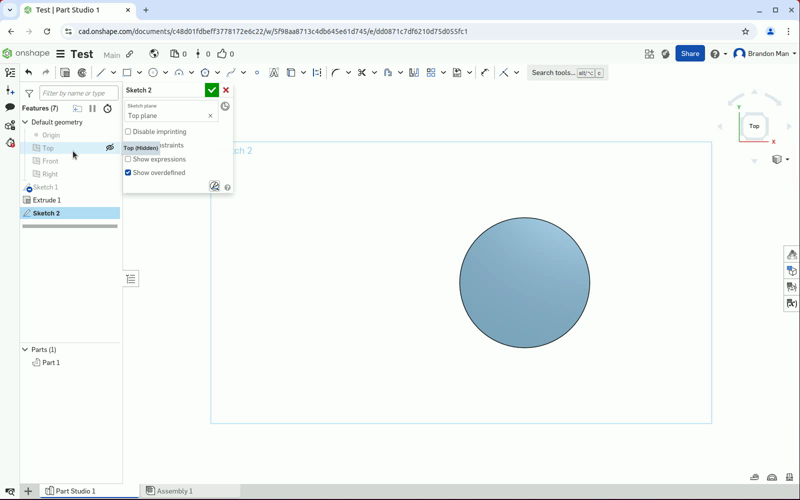
mouse_move(73, 352)
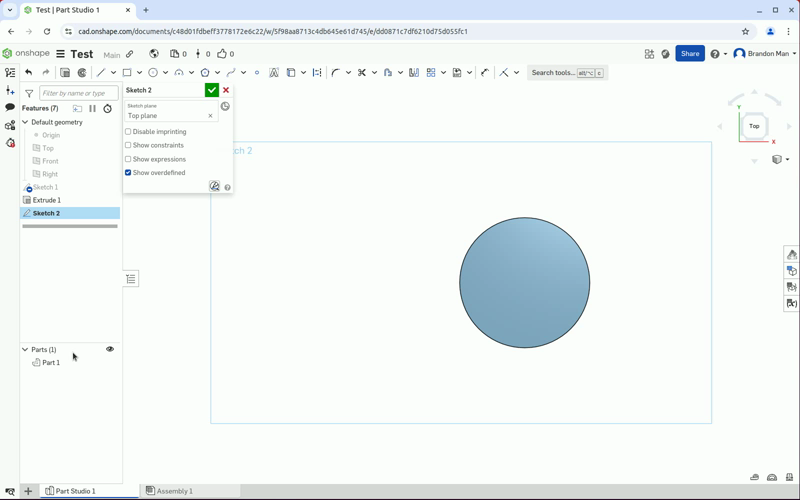
key(y)
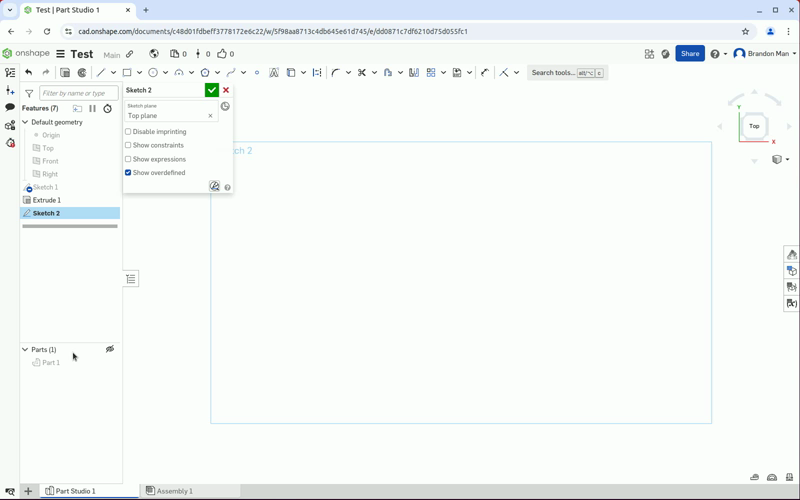
key(c)
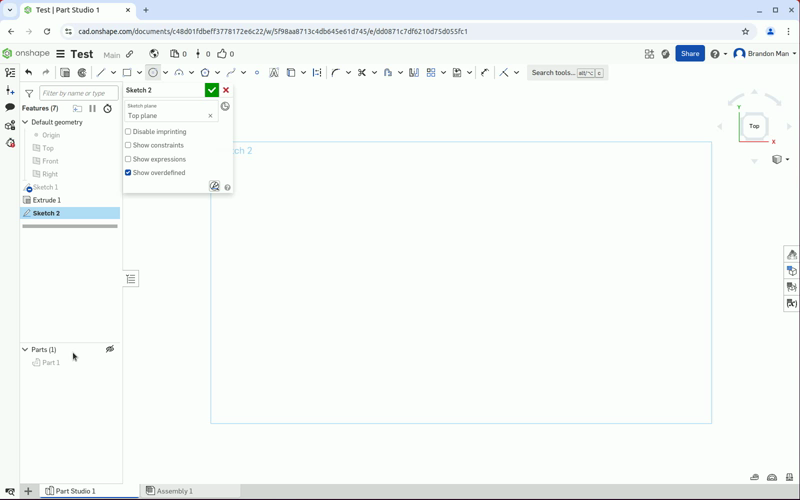
key_down(shift)
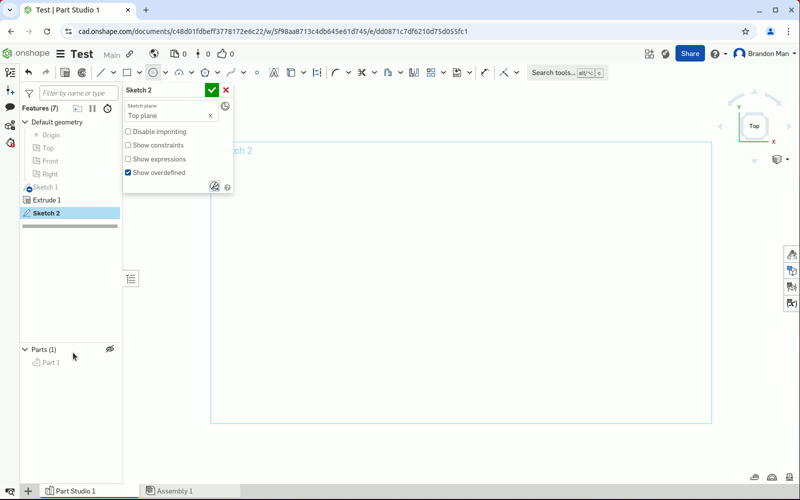
mouse_move(528, 282)
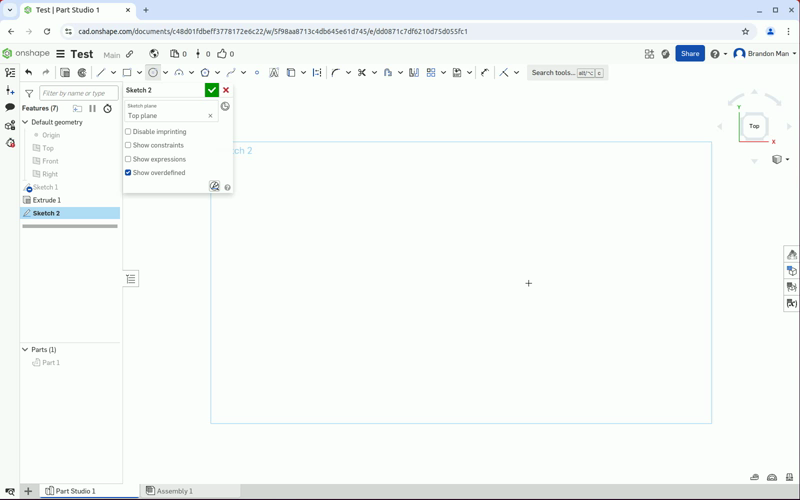
click(528, 282)
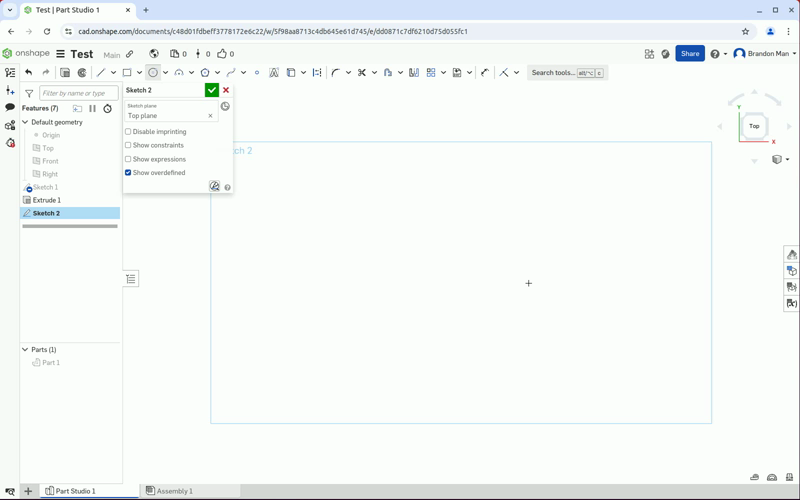
key_up(shift)
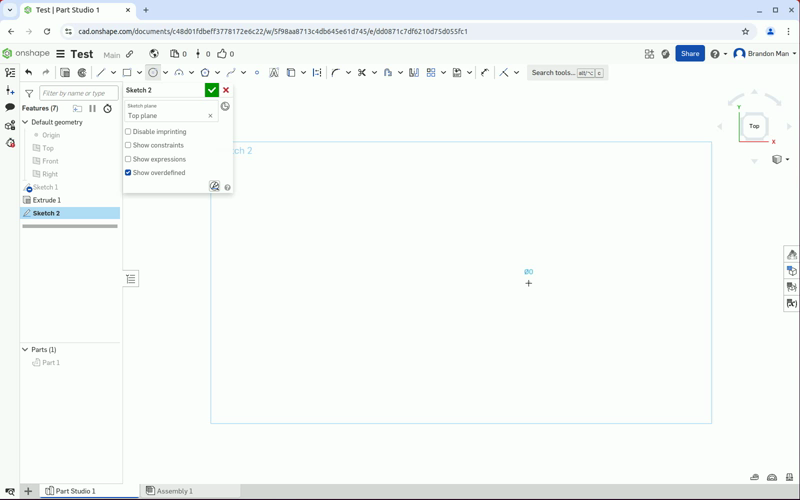
mouse_move(579, 282)
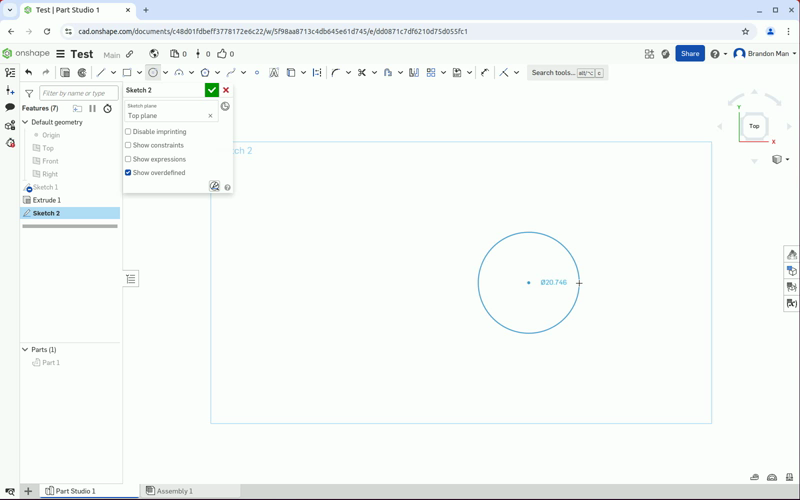
click(579, 282)
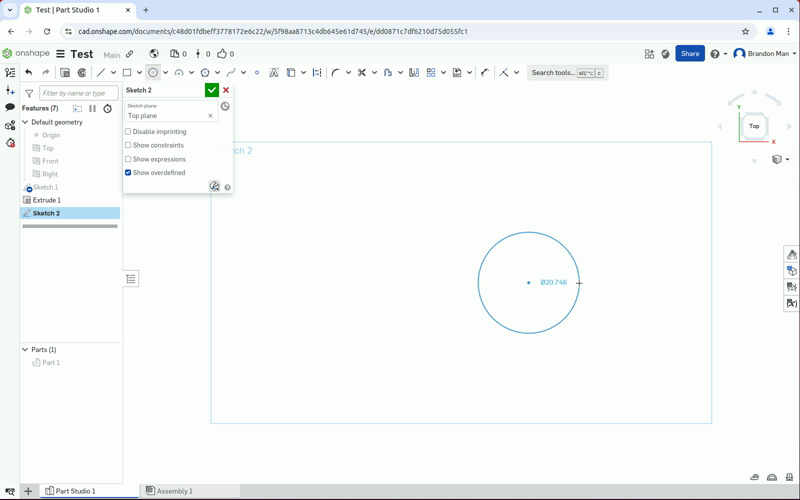
key(esc)
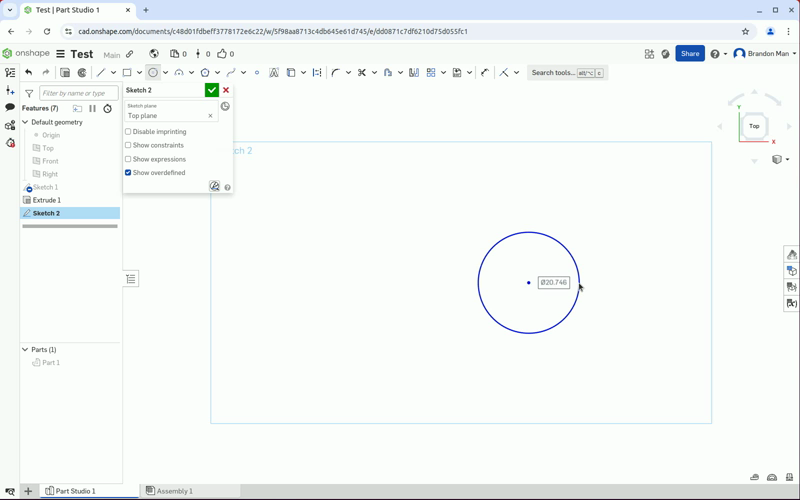
mouse_move(567, 286)
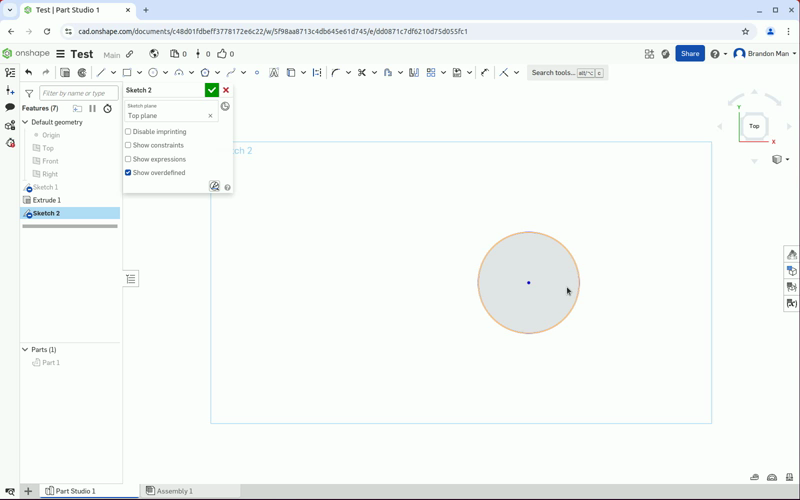
click(567, 286)
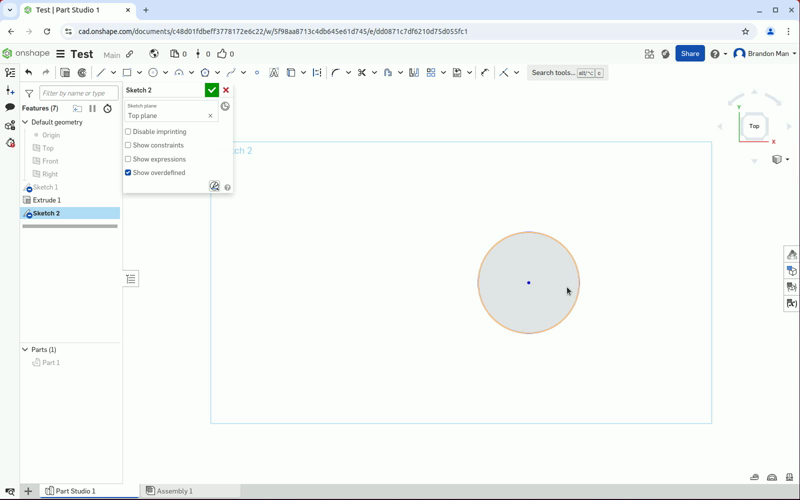
mouse_move(73, 352)
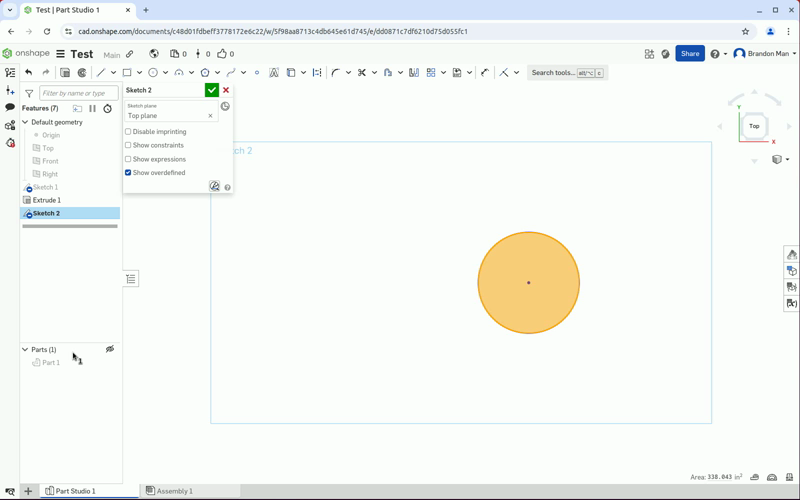
key(shift+y)
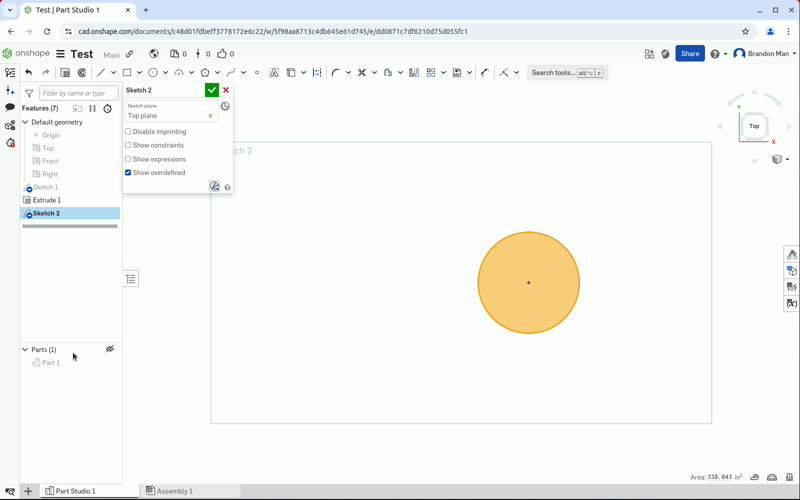
key(shift+e)
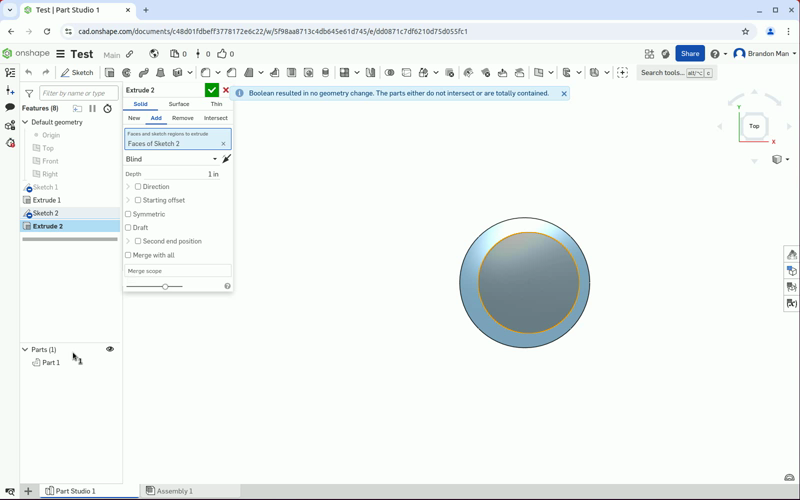
mouse_move(143, 106)
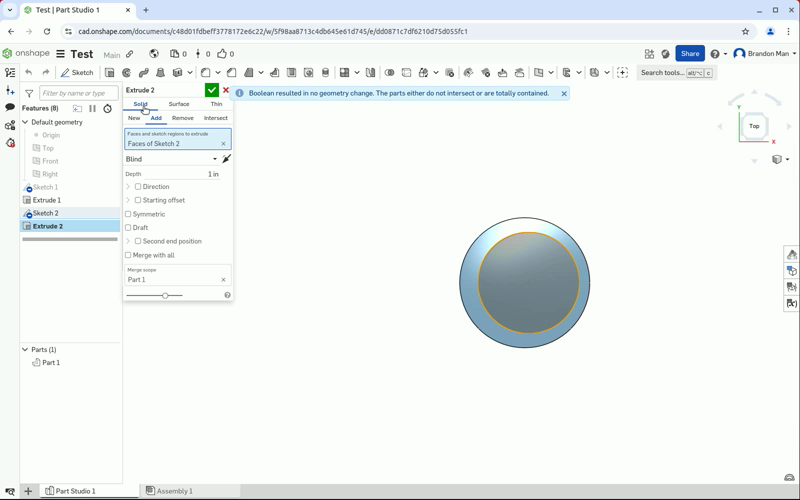
click(143, 106)
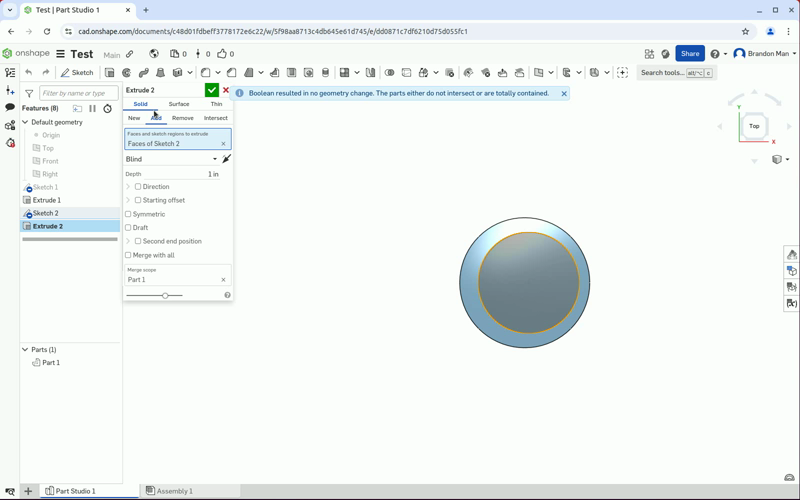
mouse_move(186, 120)
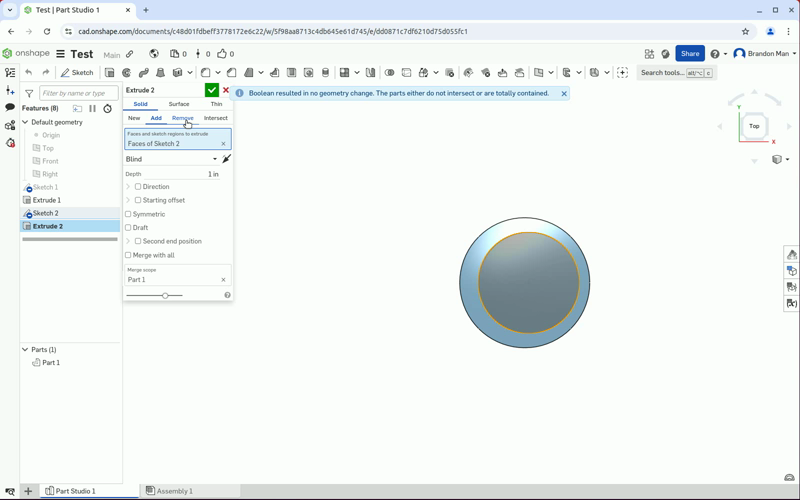
click(186, 120)
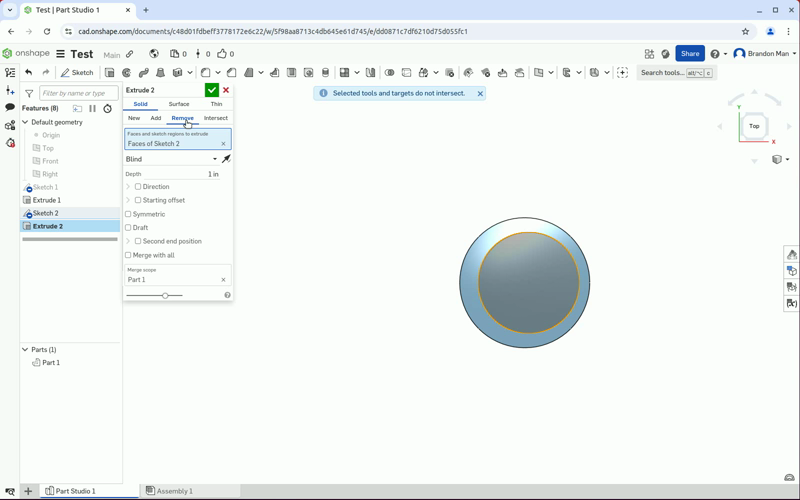
key(tab, 4)
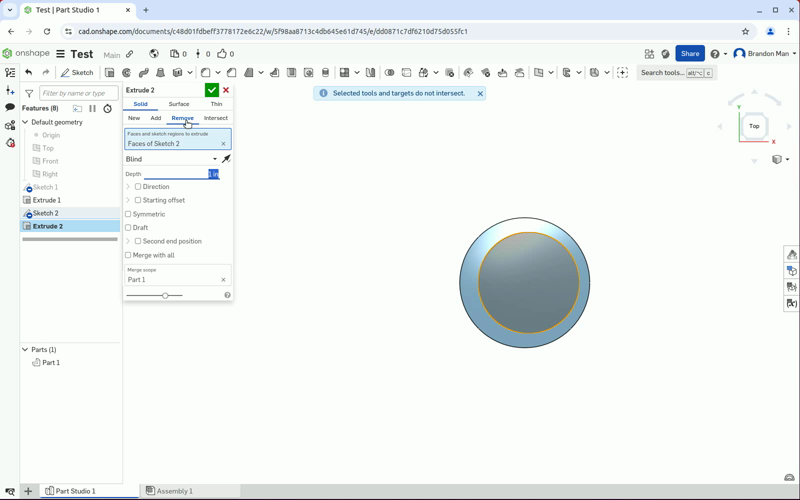
text(-30.57)
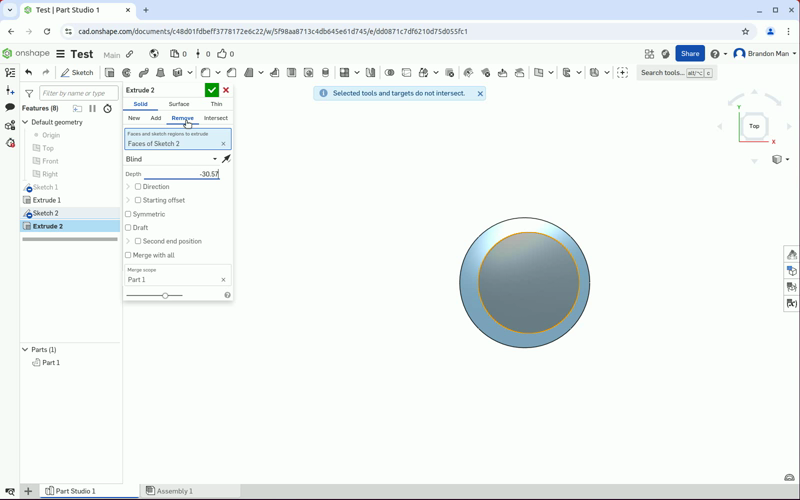
key(tab, 6)
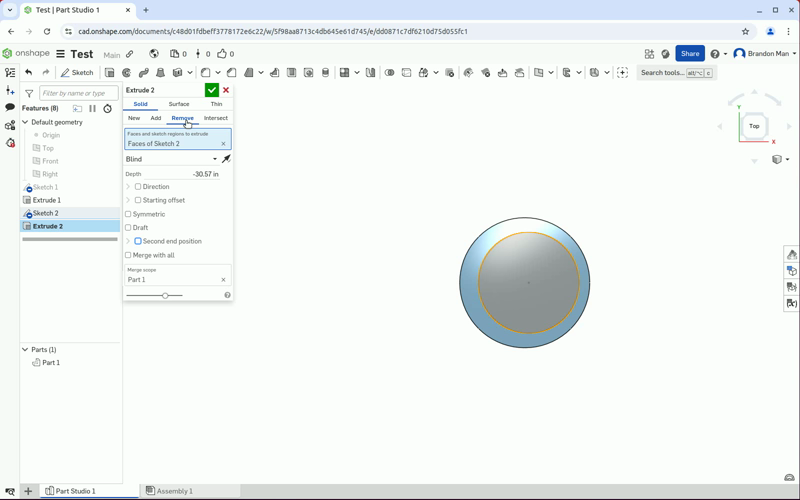
key(space)
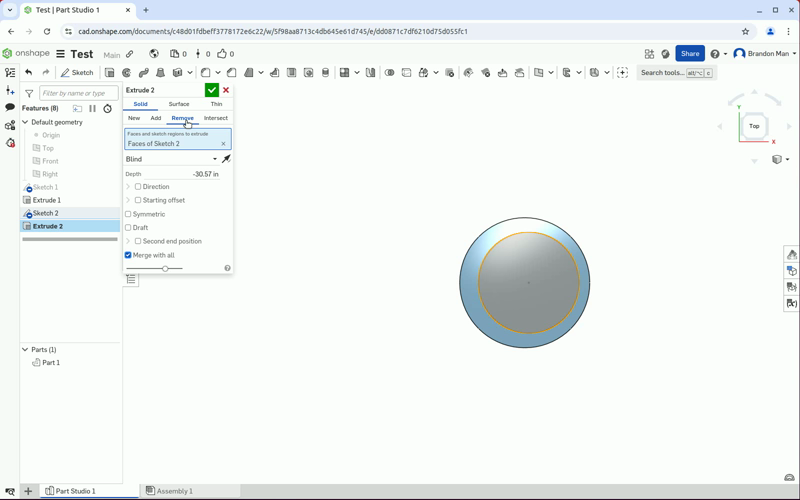
key(enter)
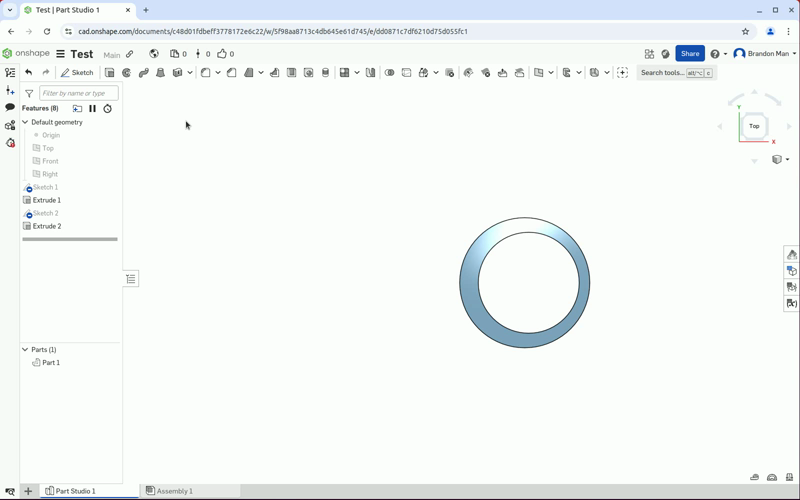
key(shift+h)
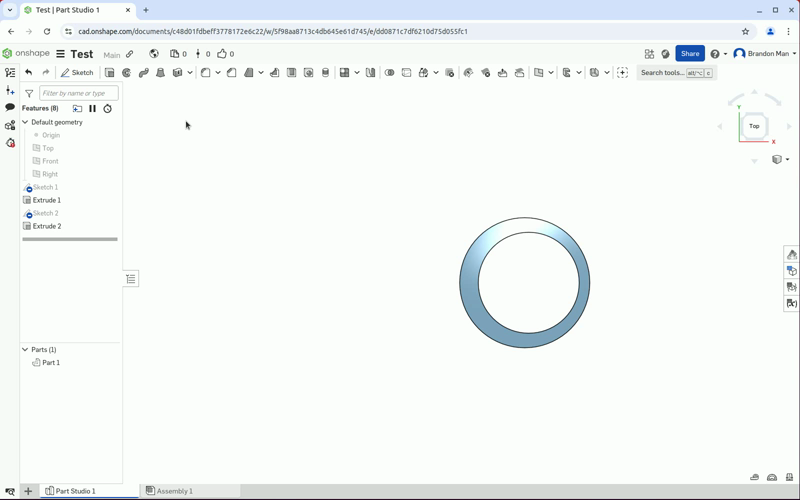
key(shift+h)
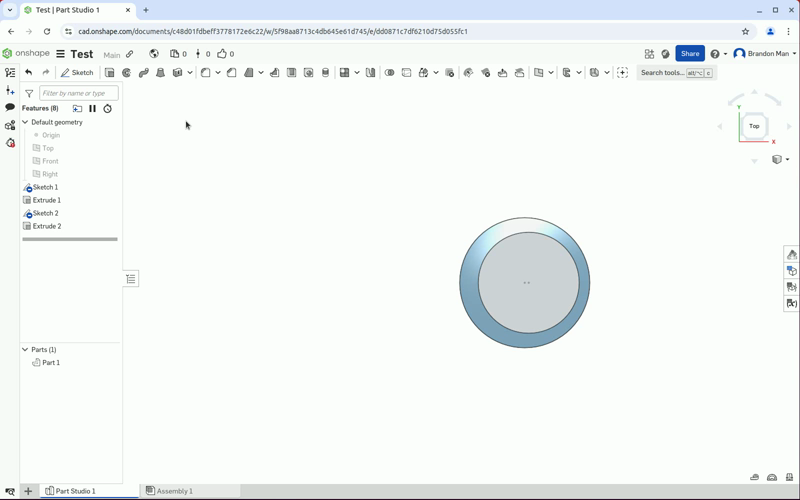
key(shift+7)
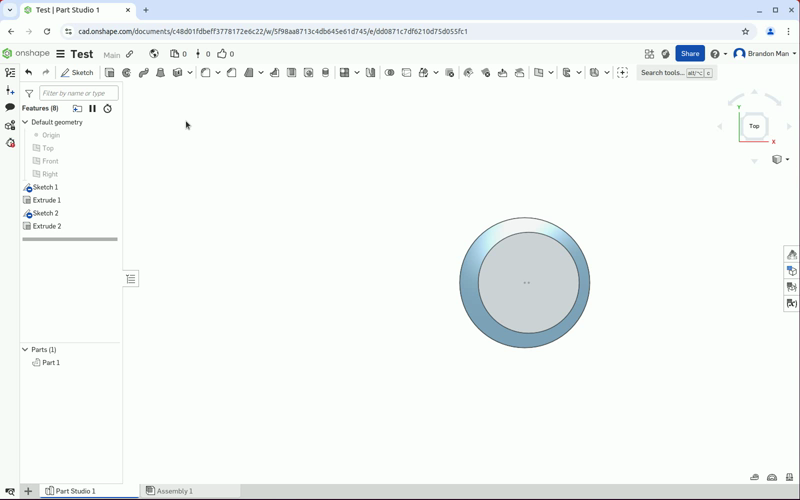
key(up, 3)
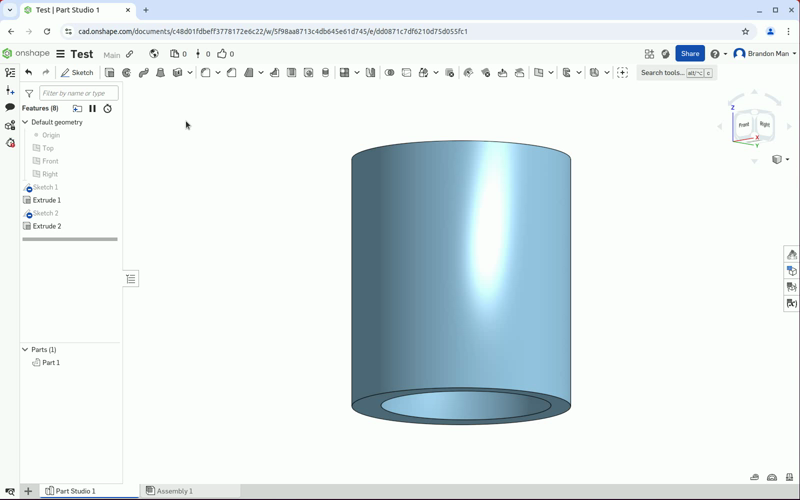
key(left, 3)
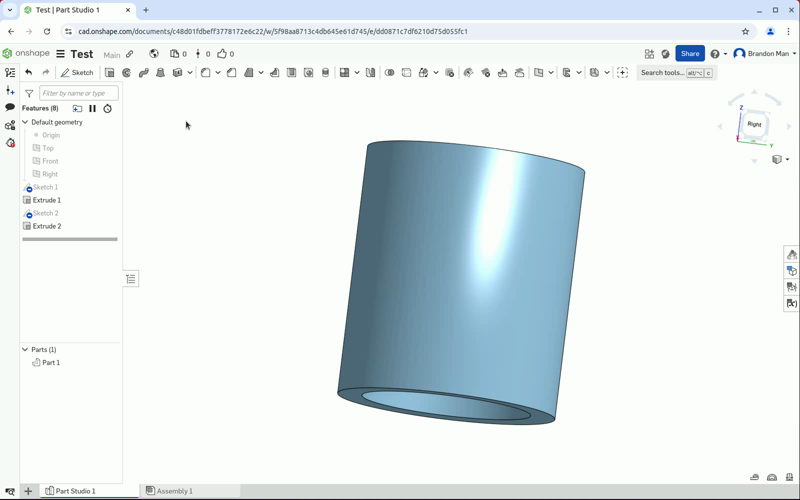
key(right, 3)
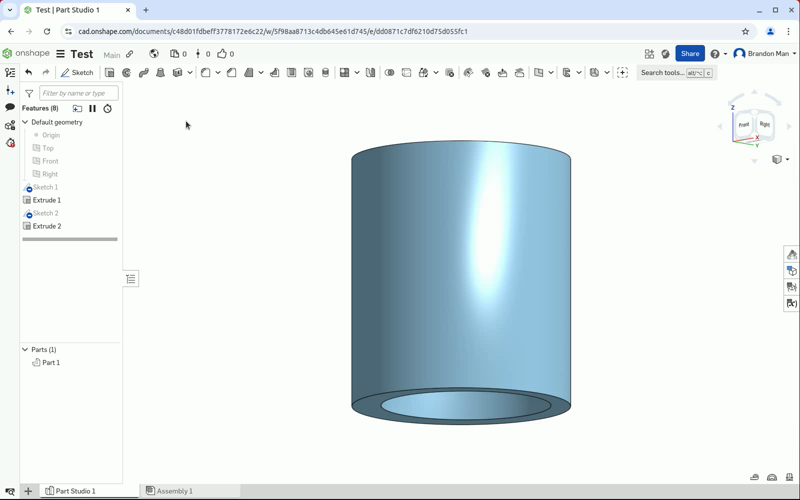
key(down, 3)
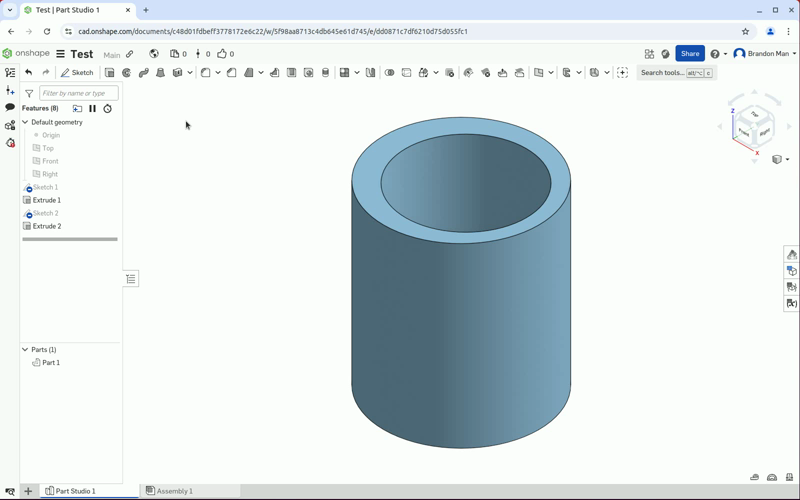
mouse_move(73, 189)
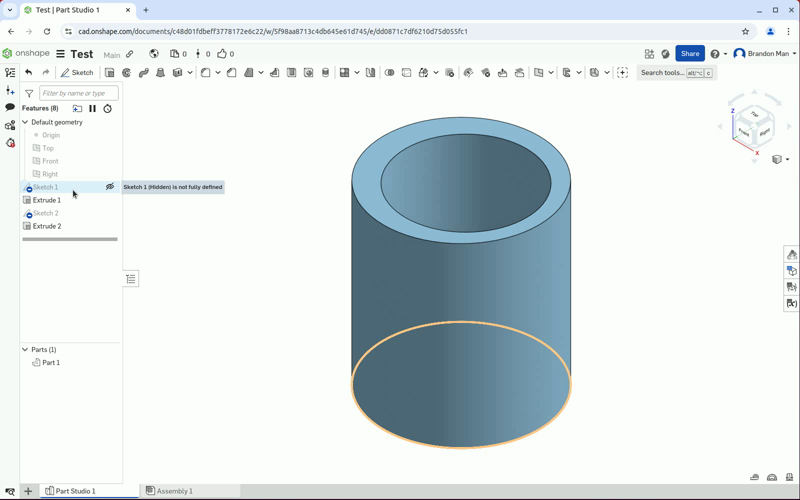
click(73, 189)